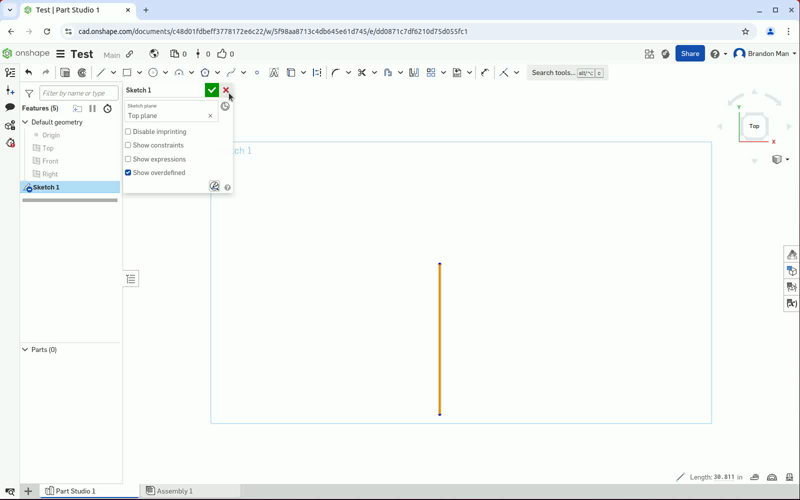
key(shift+h)
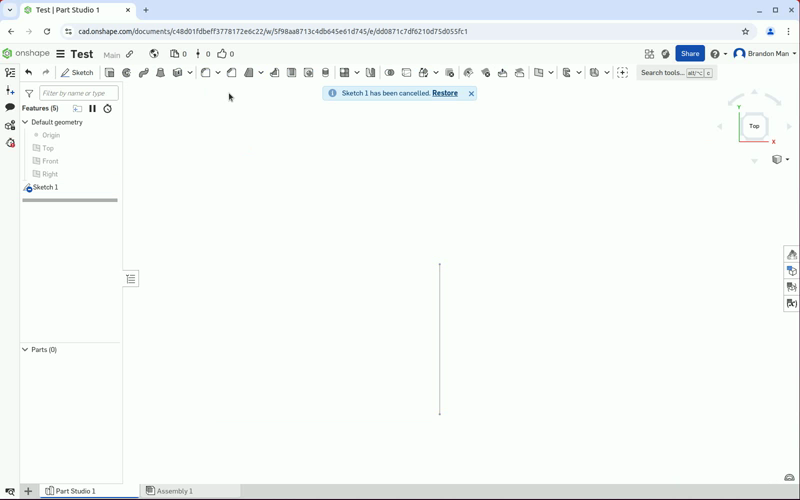
key(shift+s)
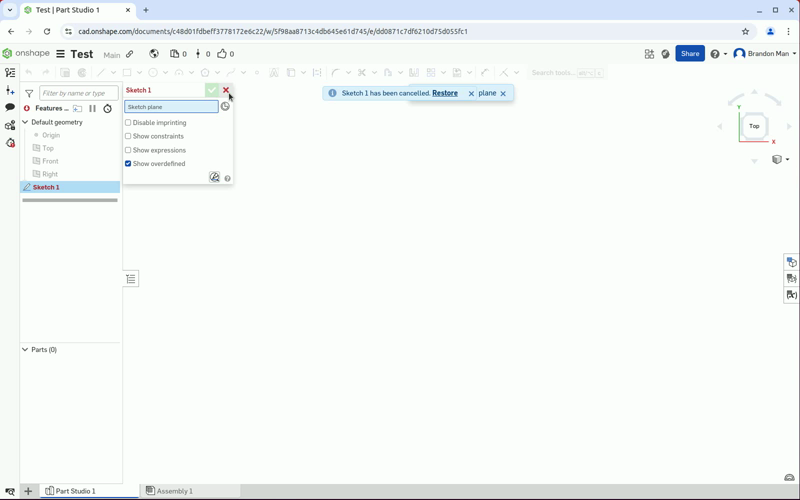
mouse_move(73, 150)
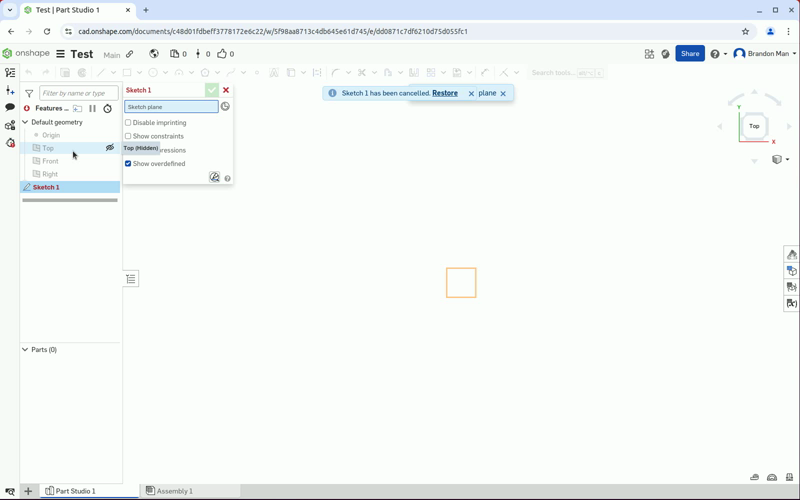
click(73, 150)
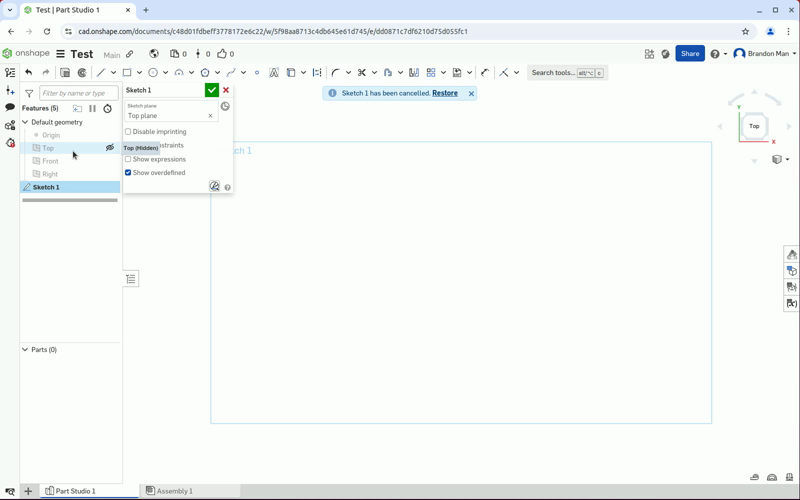
mouse_move(73, 352)
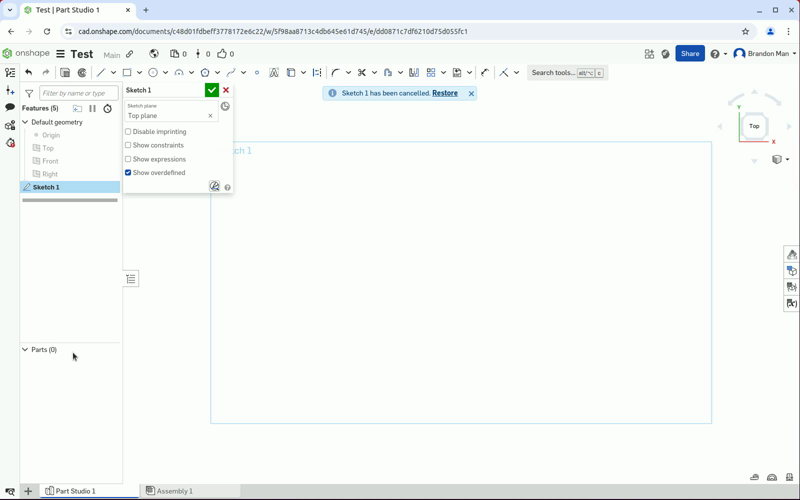
key(y)
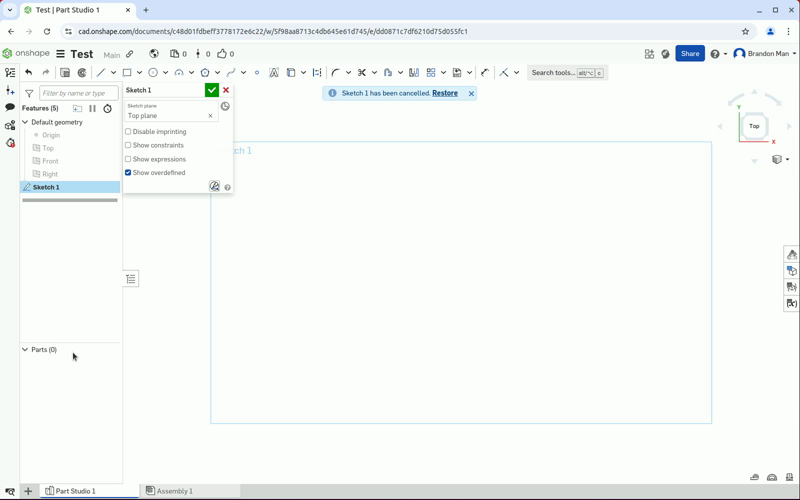
key(c)
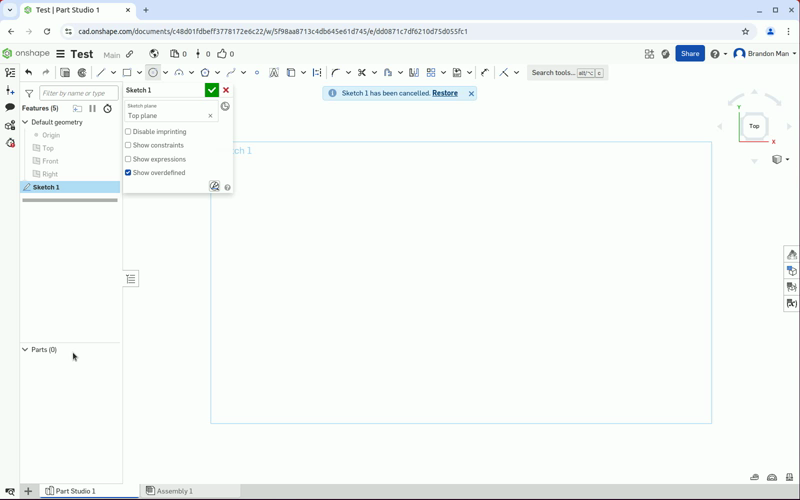
key_down(shift)
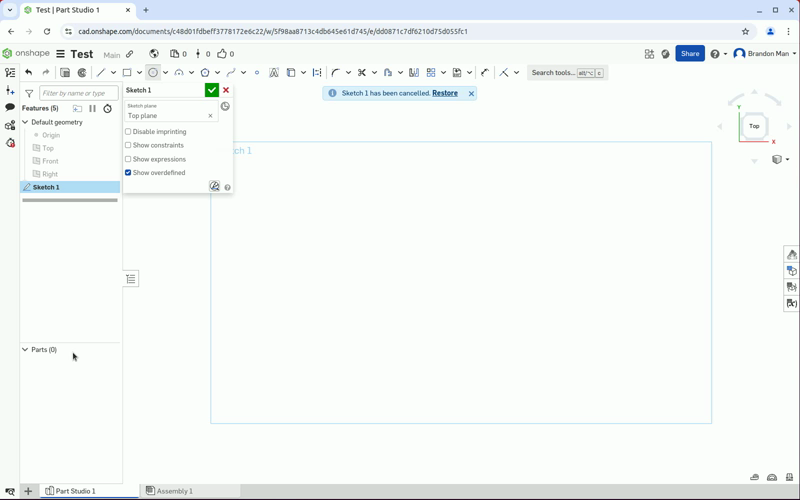
mouse_move(461, 282)
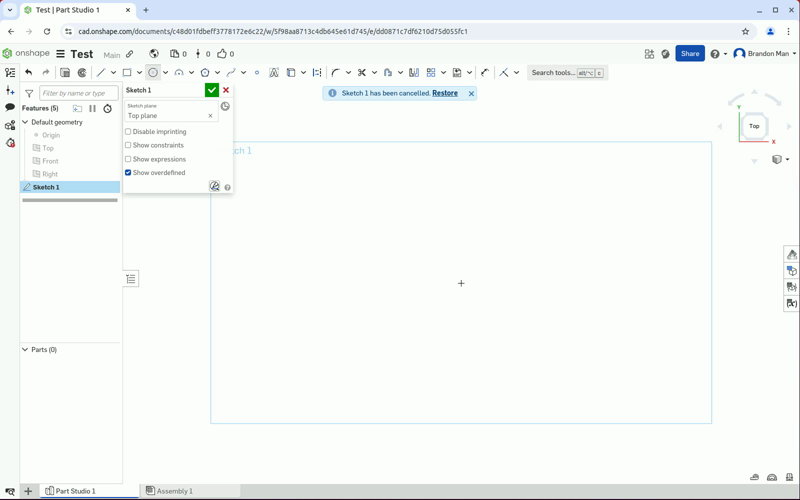
click(461, 282)
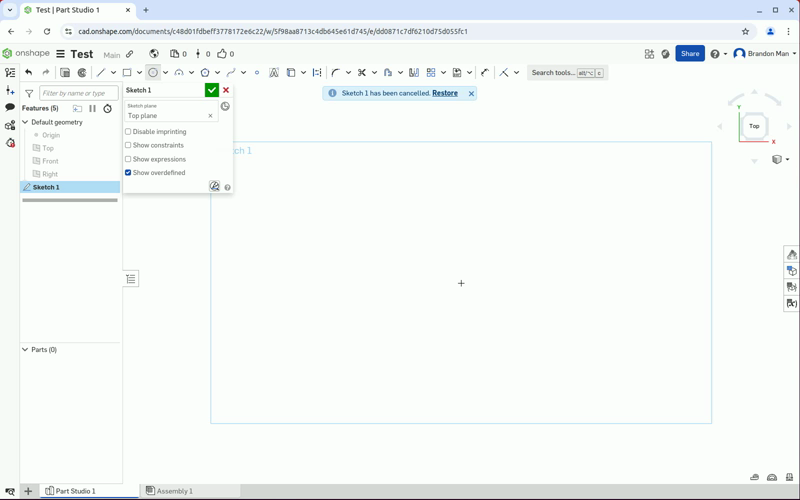
key_up(shift)
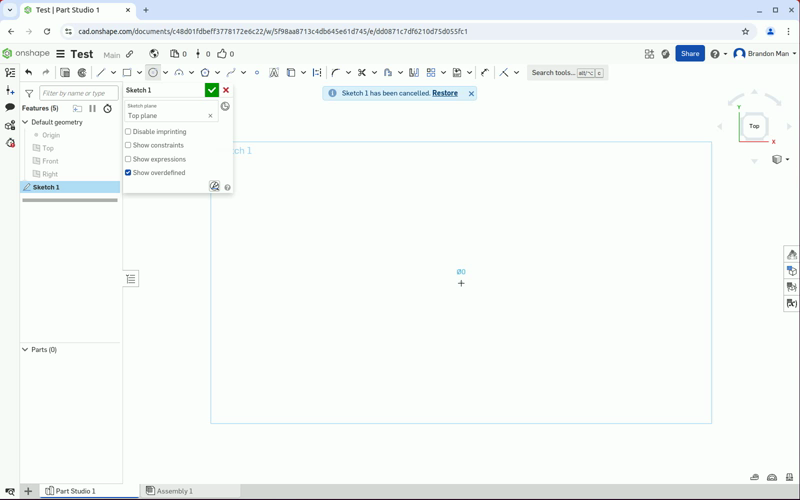
mouse_move(555, 282)
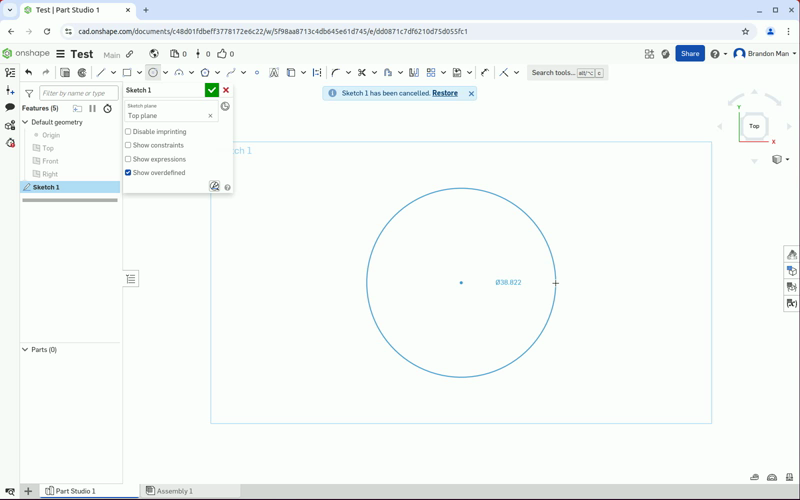
click(555, 282)
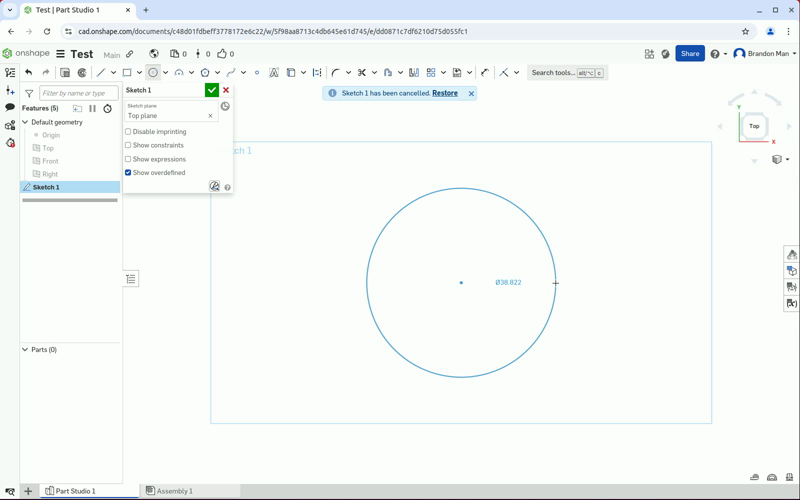
key(esc)
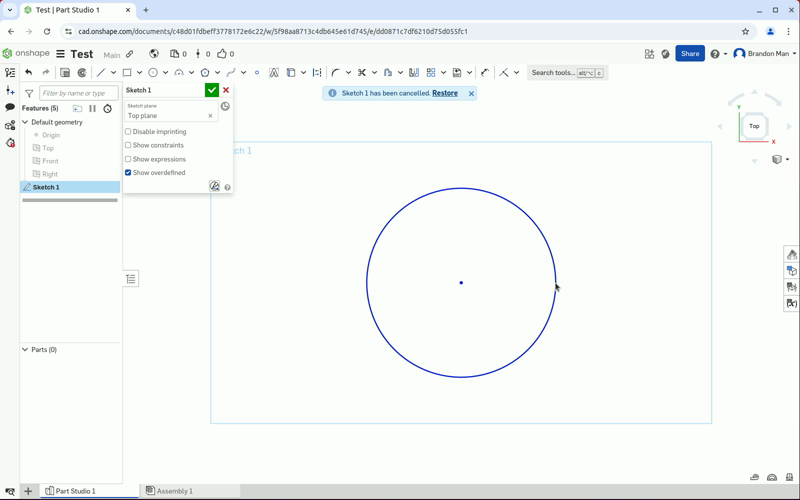
mouse_move(408, 308)
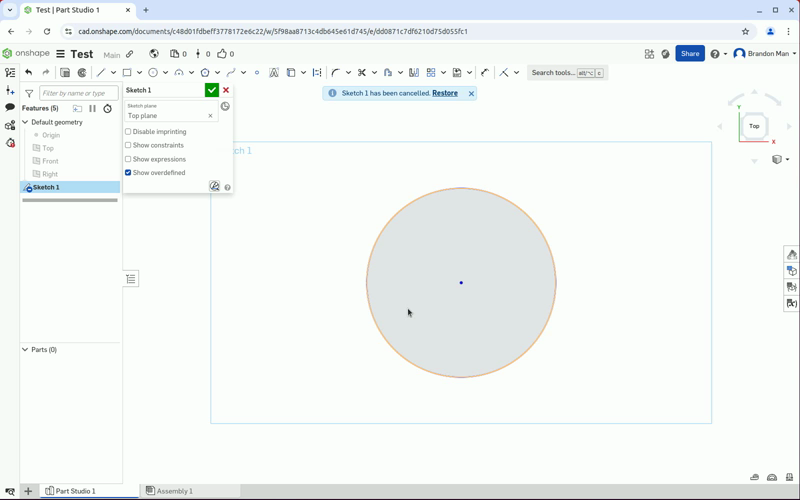
click(408, 308)
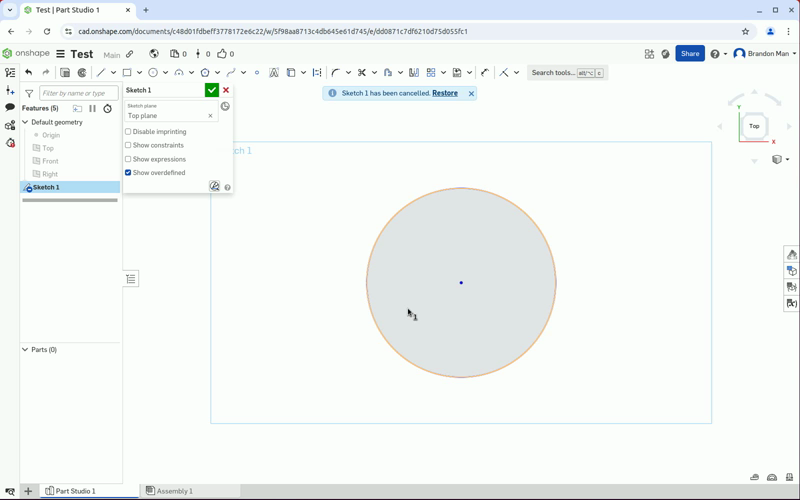
mouse_move(73, 352)
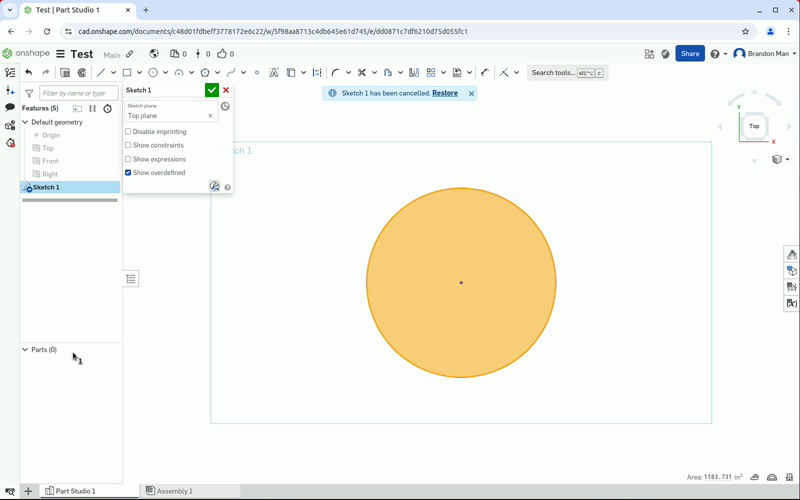
key(shift+y)
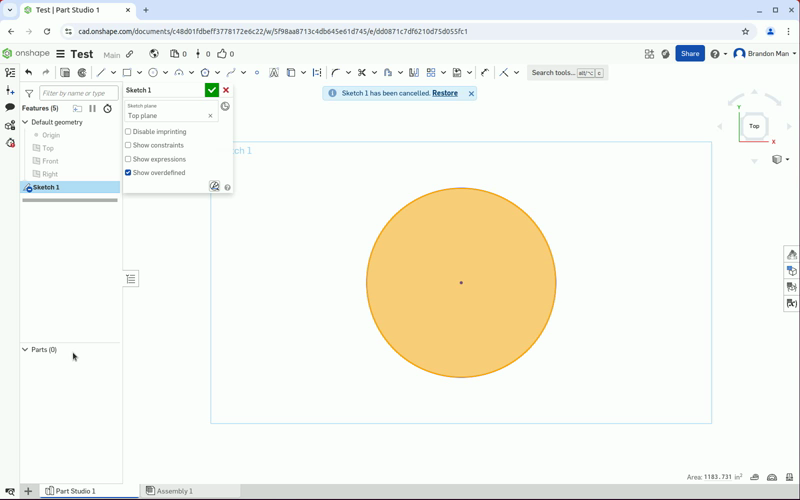
key(shift+e)
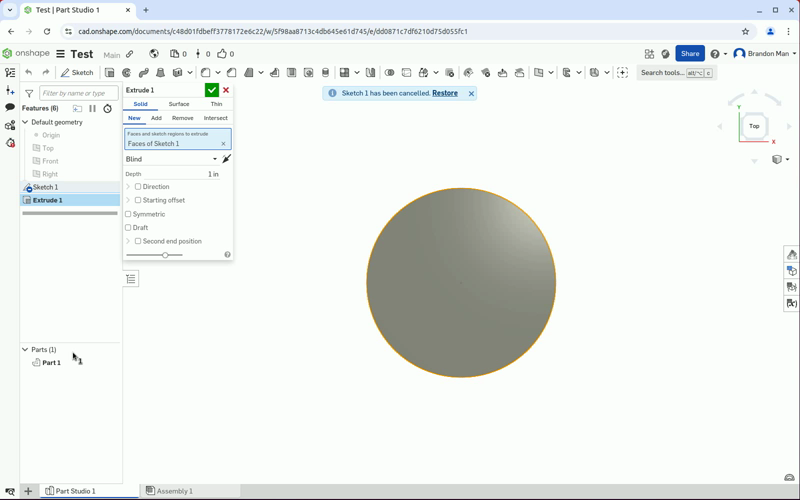
mouse_move(143, 106)
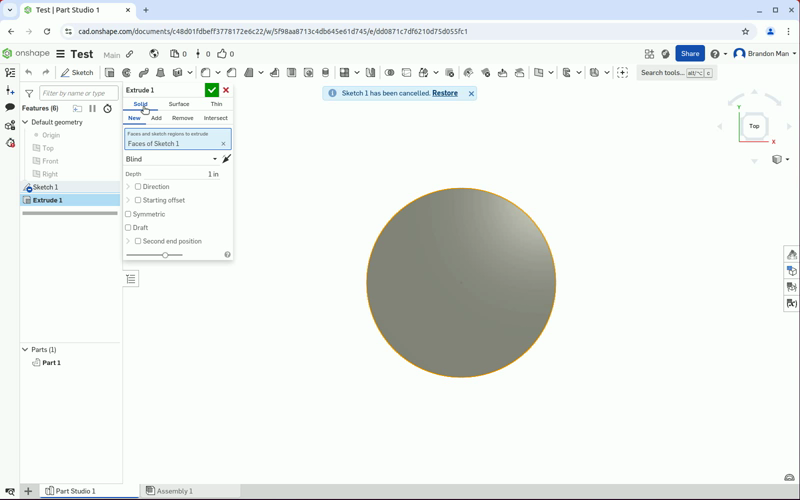
click(143, 106)
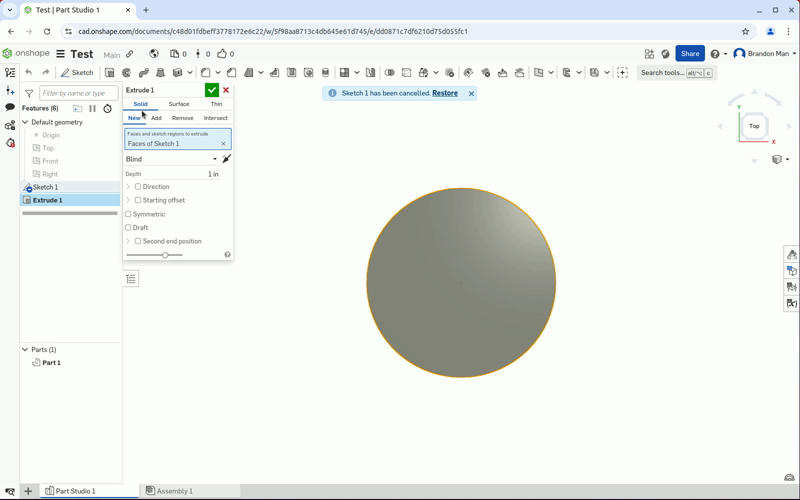
mouse_move(137, 120)
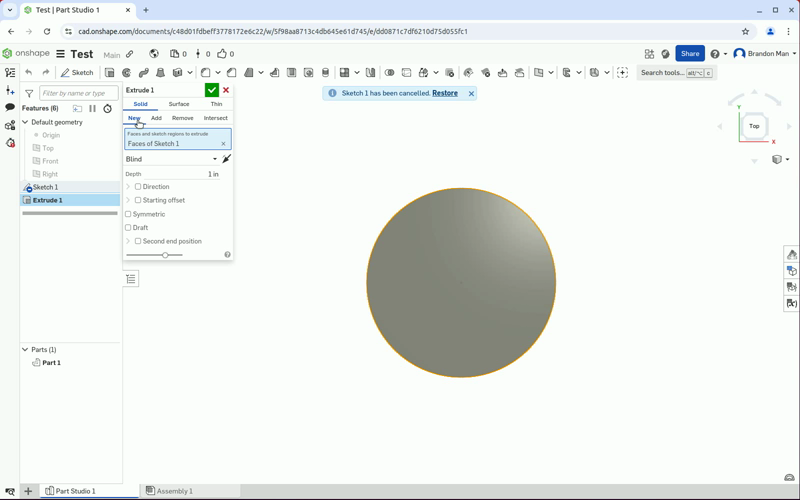
click(137, 120)
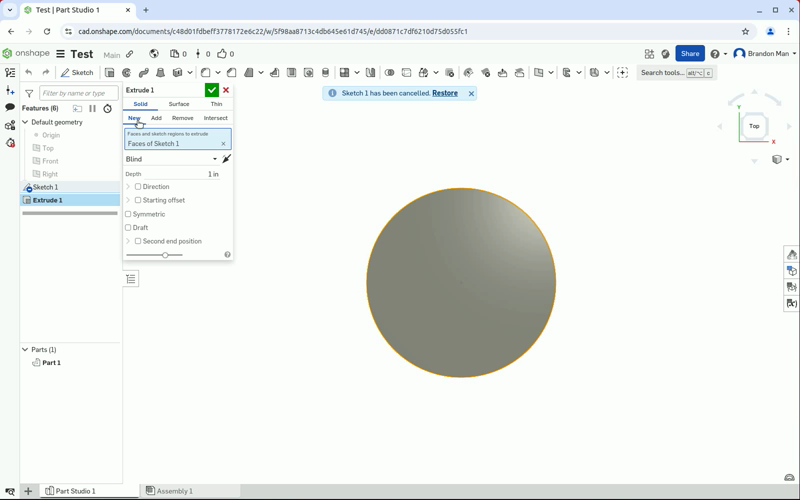
key(tab, 4)
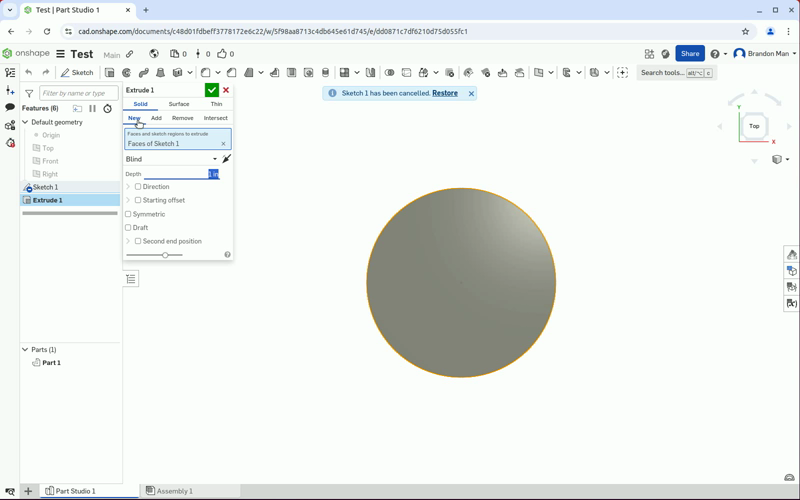
text(12.758)
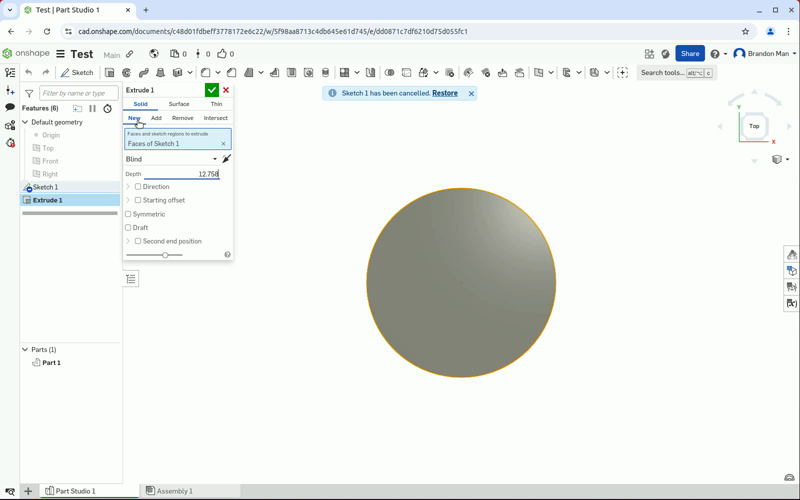
key(enter)
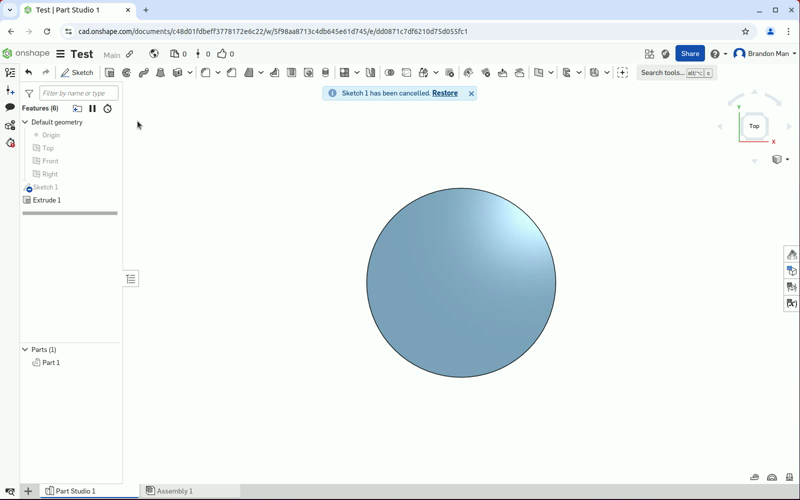
key(shift+h)
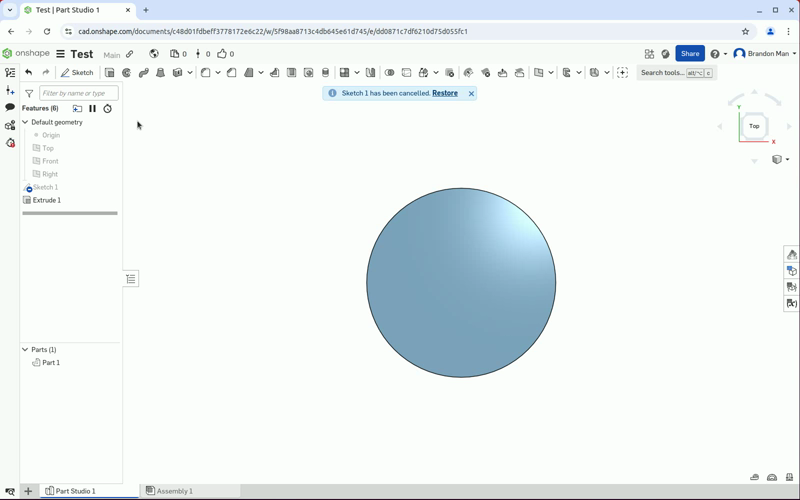
key(shift+h)
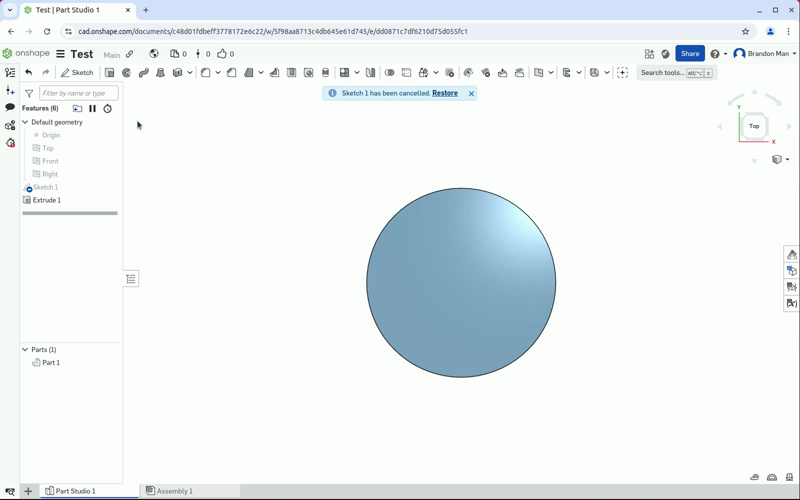
mouse_move(73, 189)
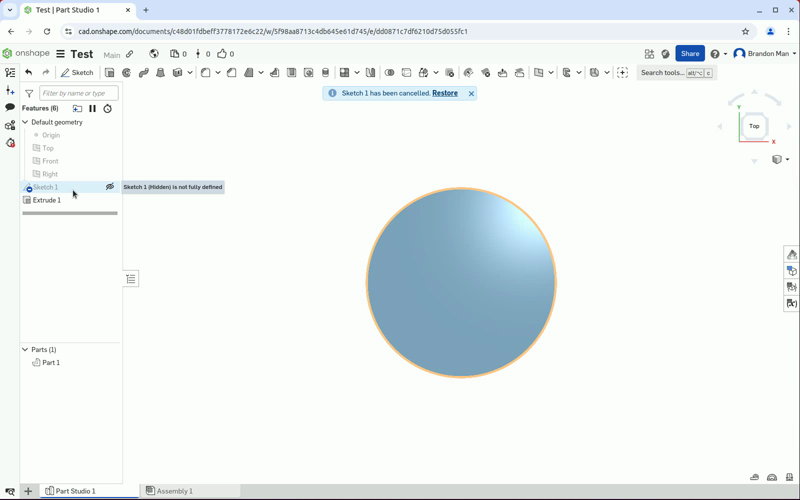
click(73, 189)
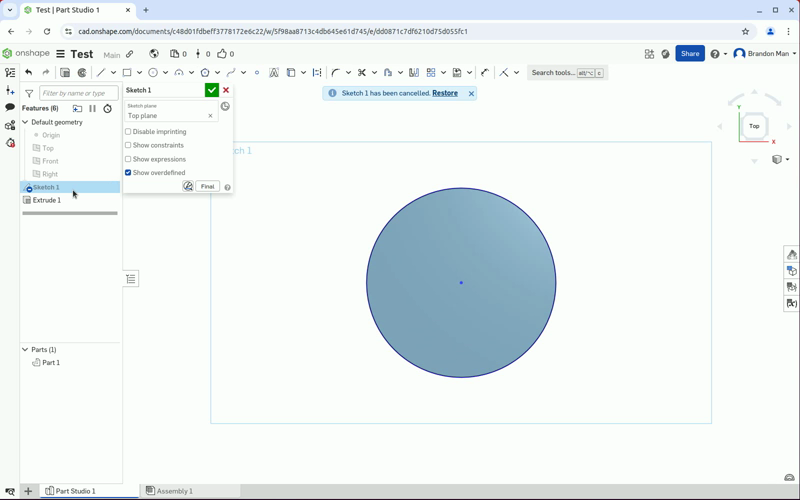
mouse_move(229, 92)
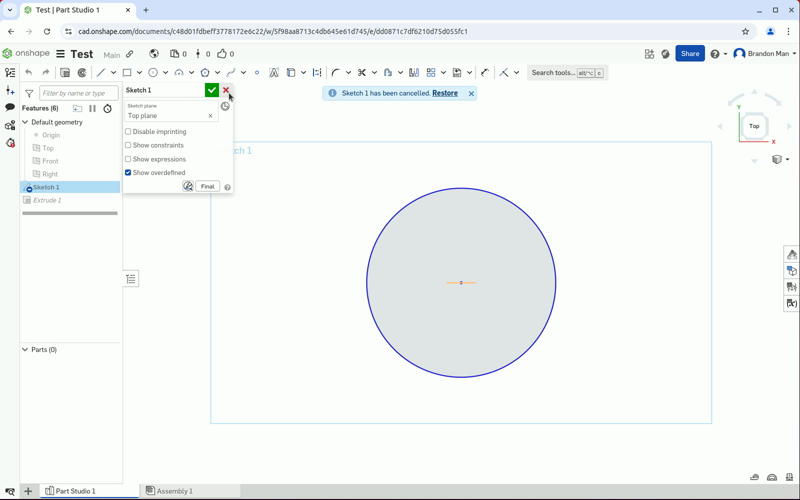
click(229, 92)
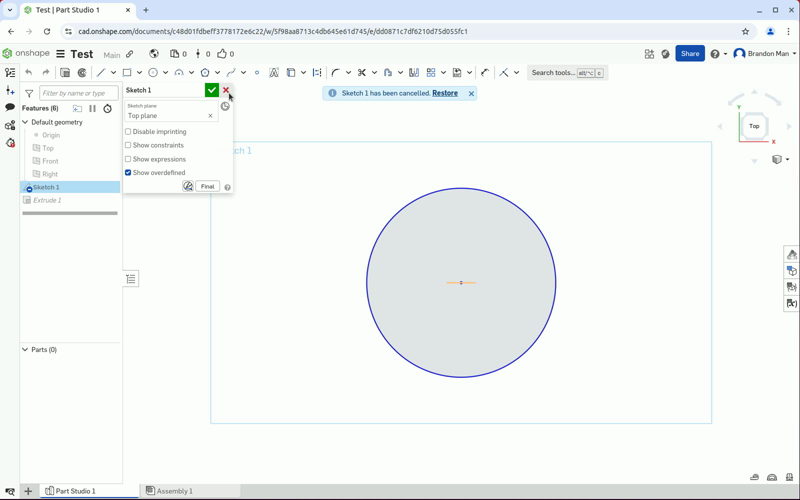
key(shift+s)
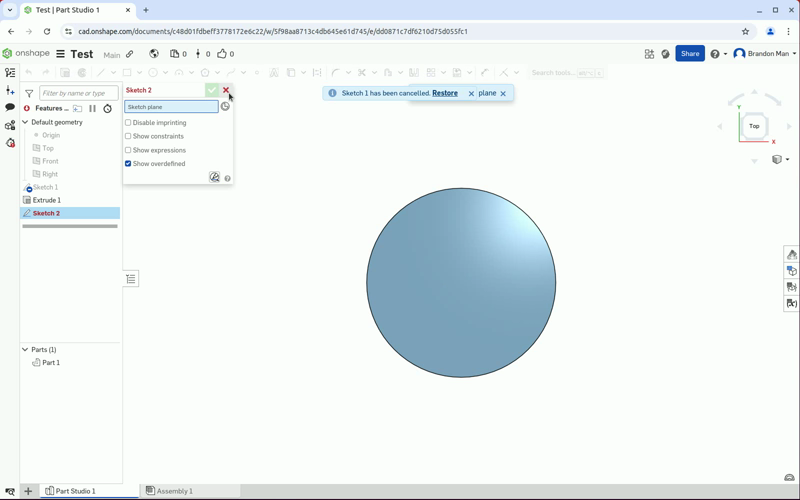
mouse_move(73, 150)
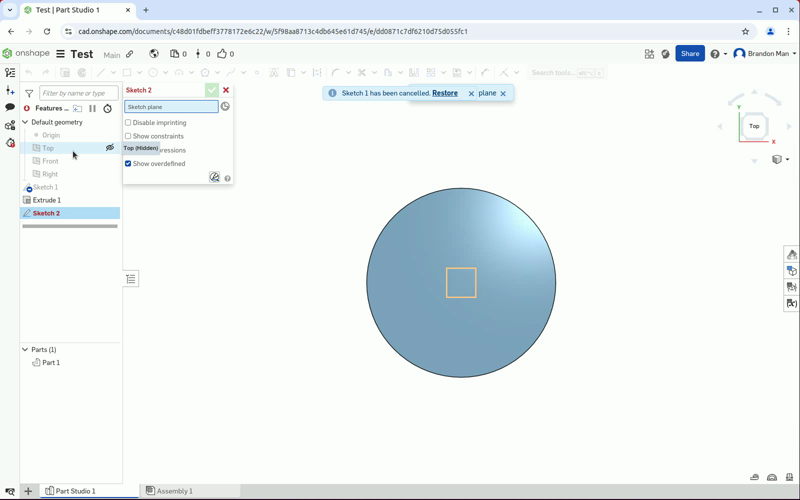
click(73, 150)
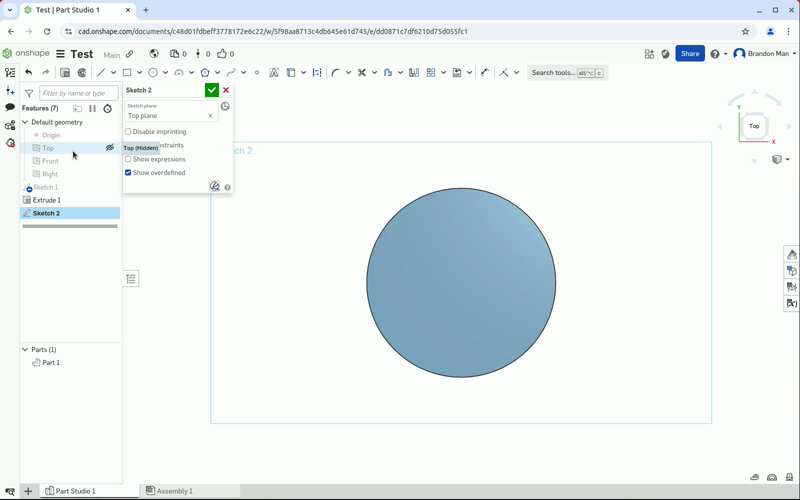
mouse_move(73, 352)
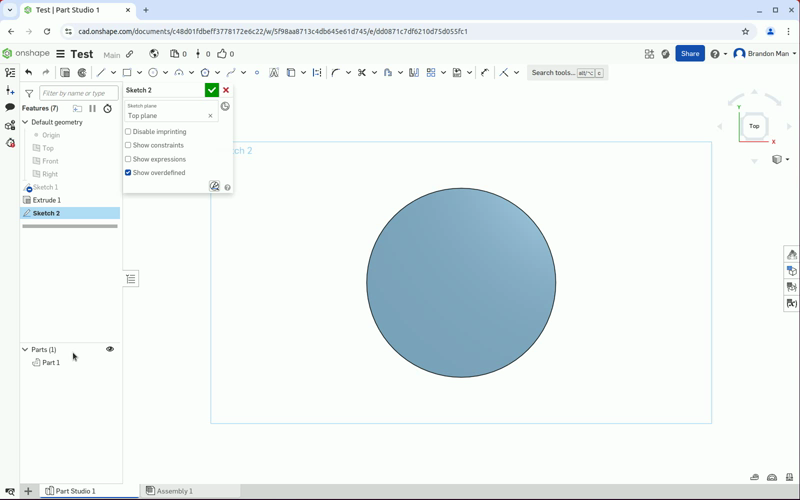
key(y)
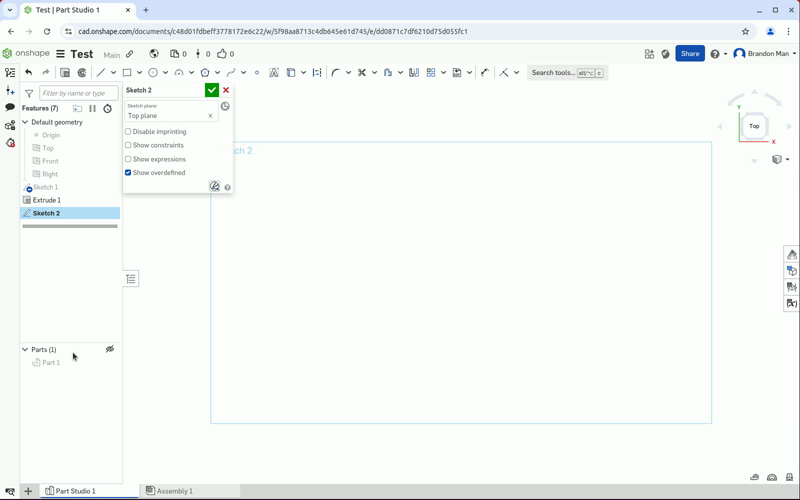
key(c)
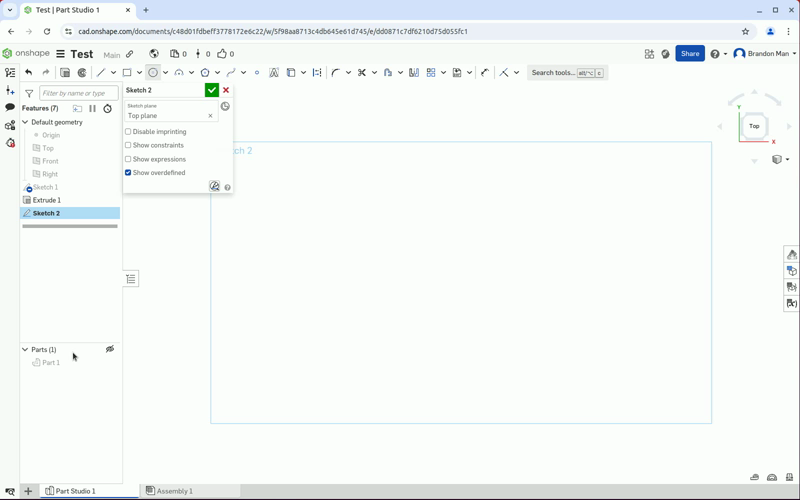
key_down(shift)
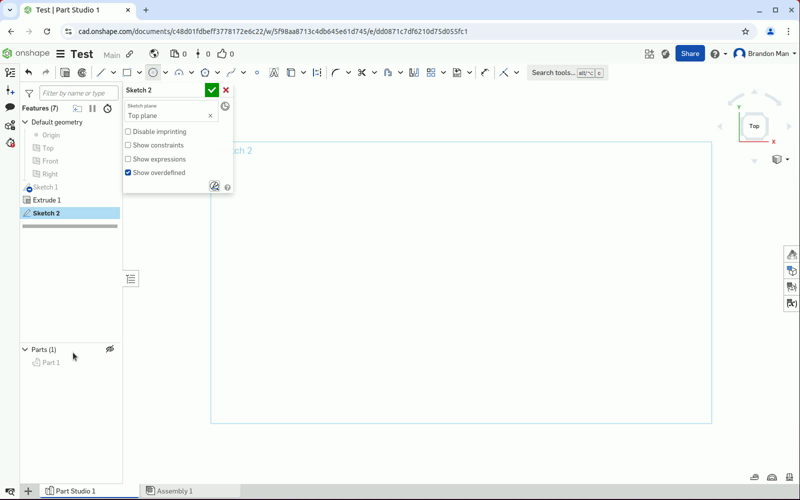
mouse_move(461, 282)
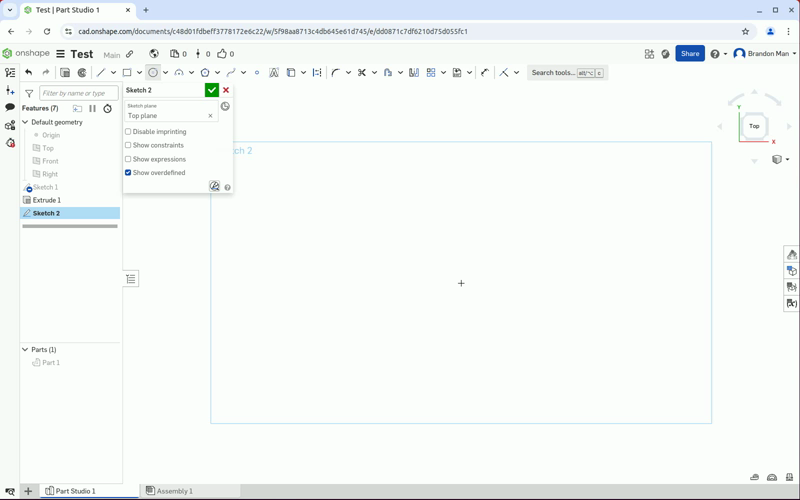
click(461, 282)
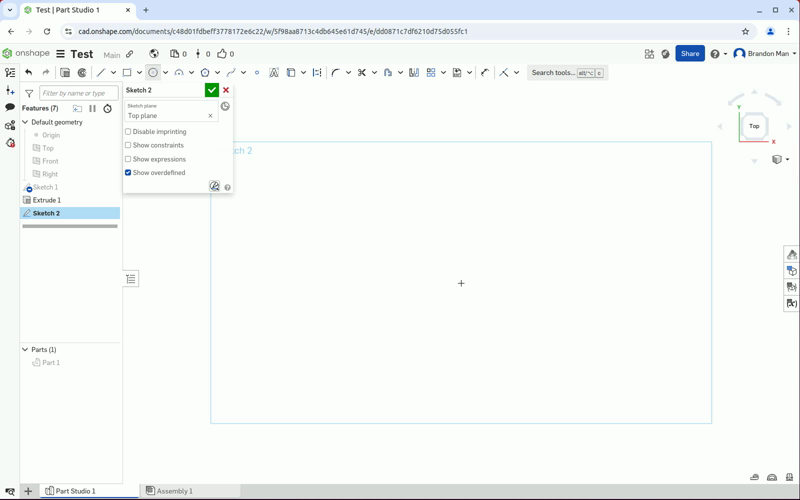
key_up(shift)
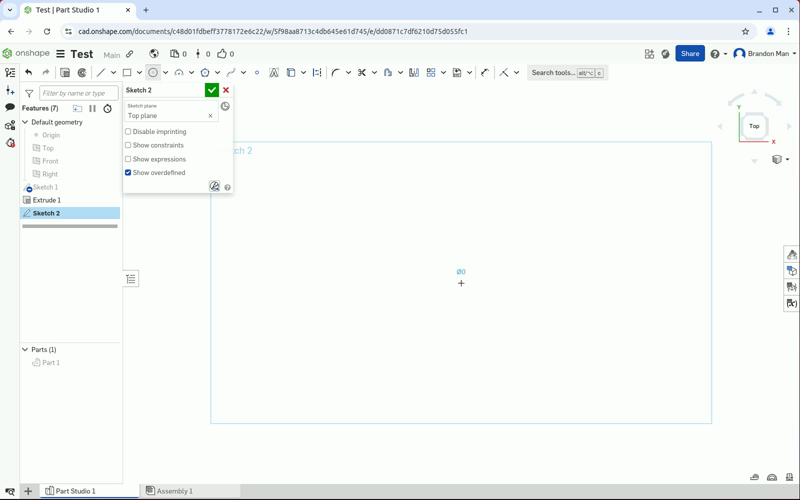
mouse_move(574, 282)
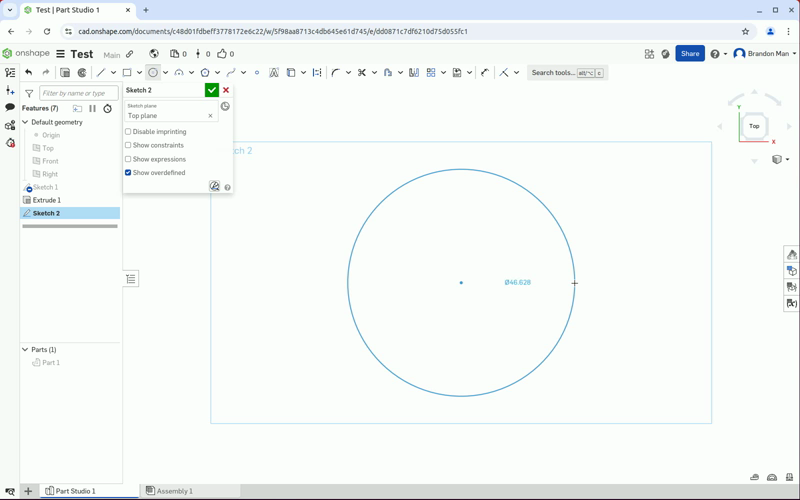
click(574, 282)
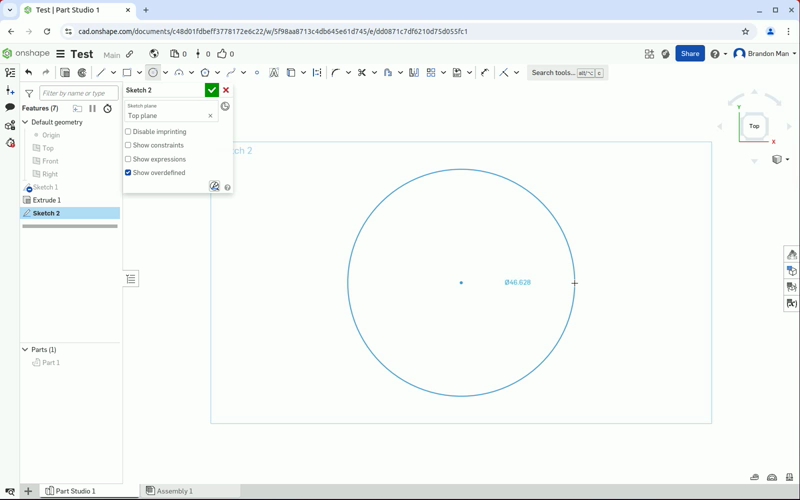
key(esc)
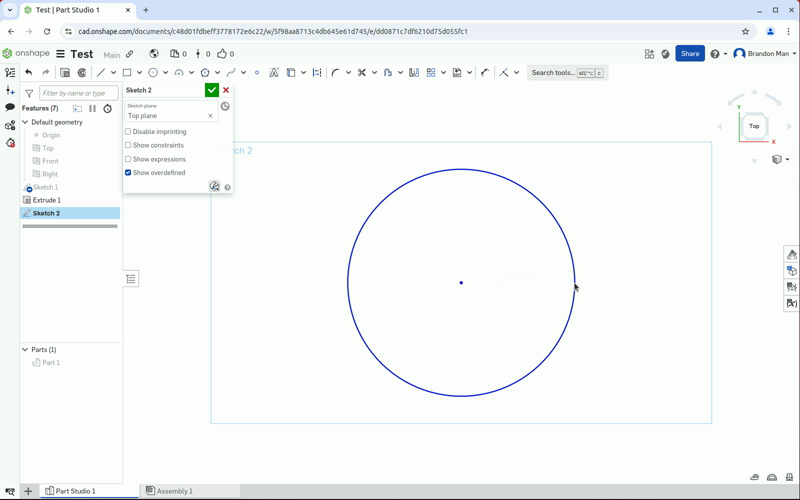
key(c)
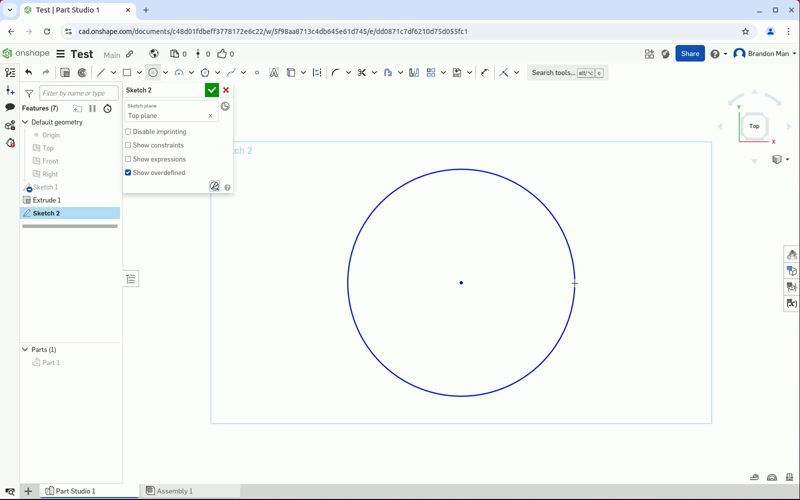
key_down(shift)
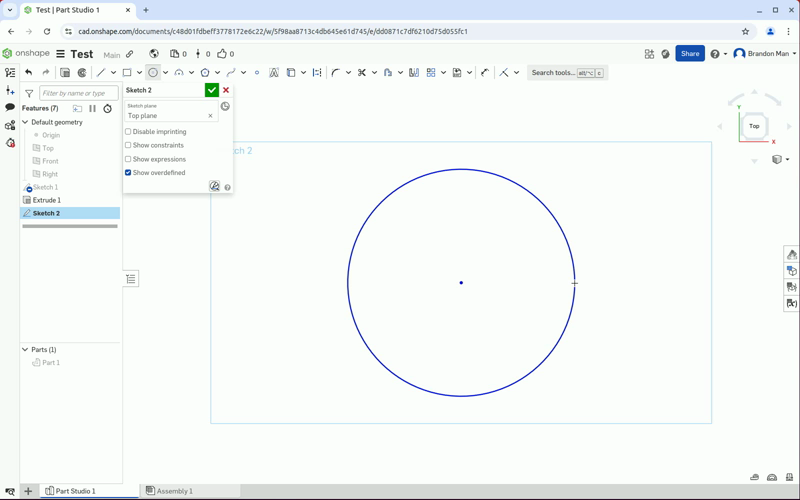
mouse_move(461, 282)
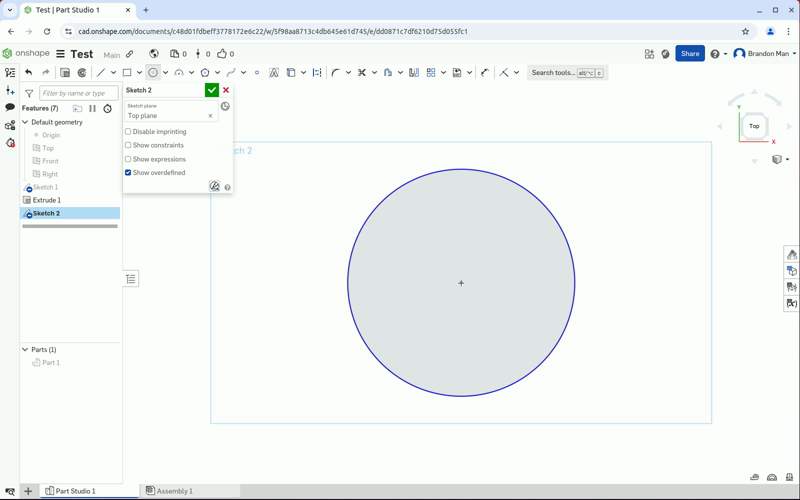
click(461, 282)
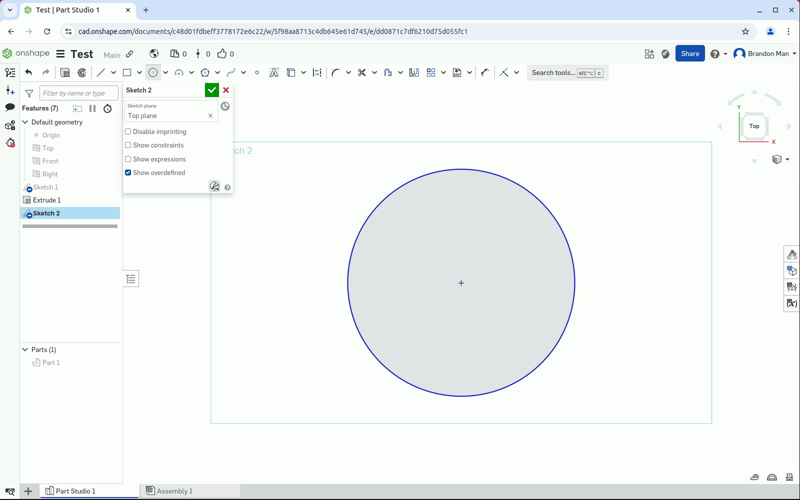
key_up(shift)
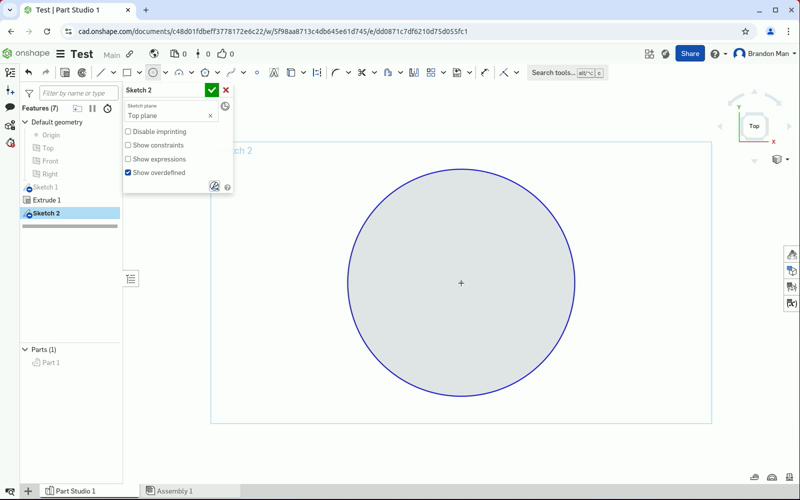
mouse_move(555, 282)
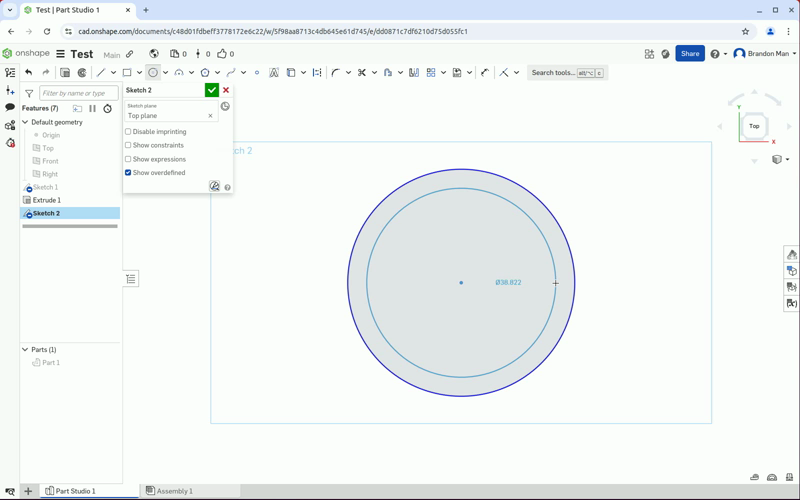
click(555, 282)
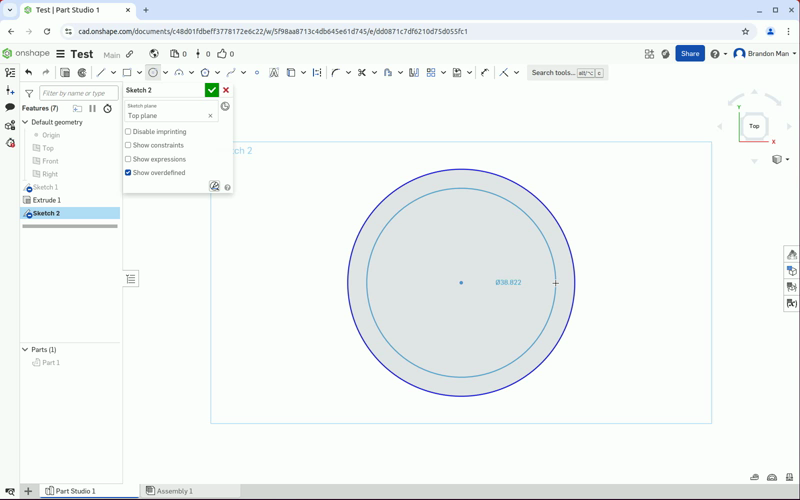
key(esc)
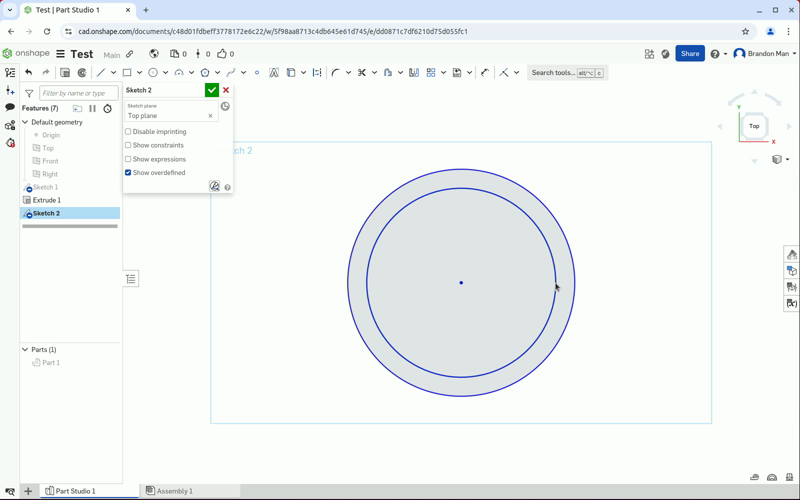
mouse_move(555, 240)
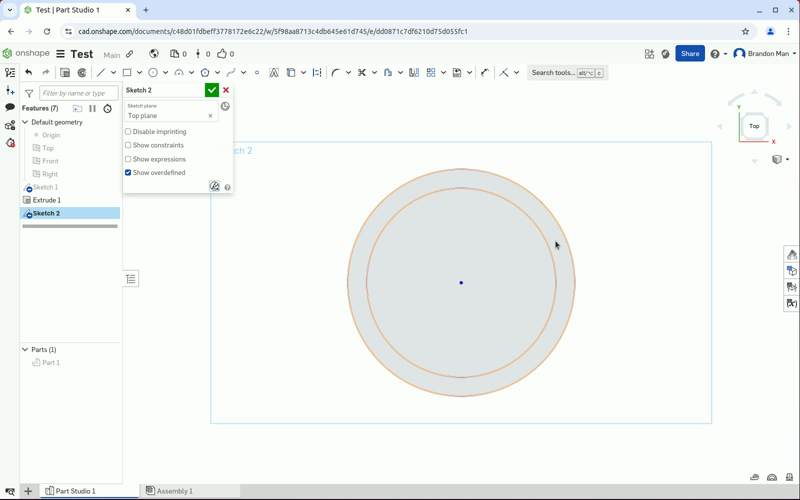
click(555, 240)
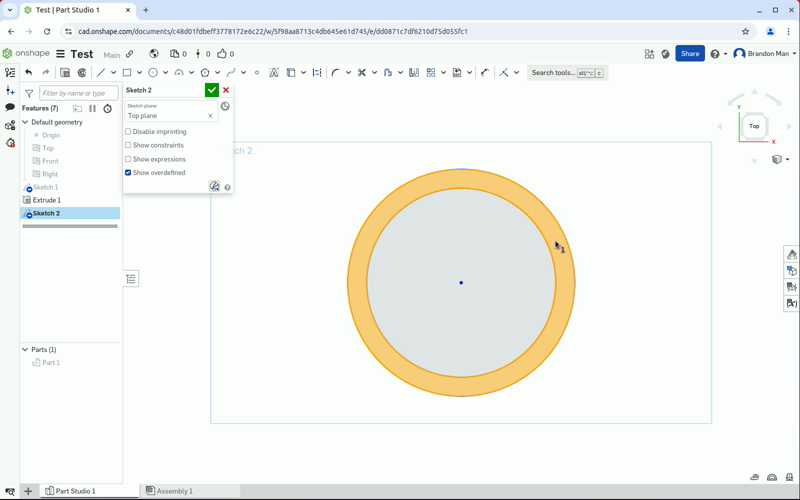
mouse_move(73, 352)
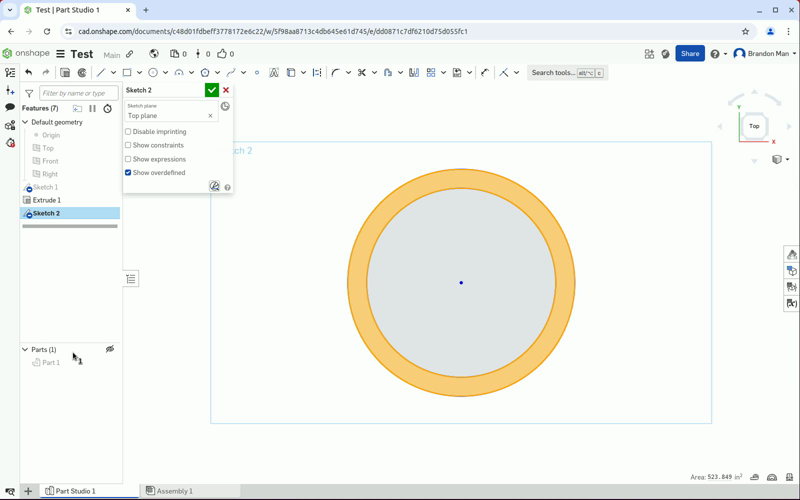
key(shift+y)
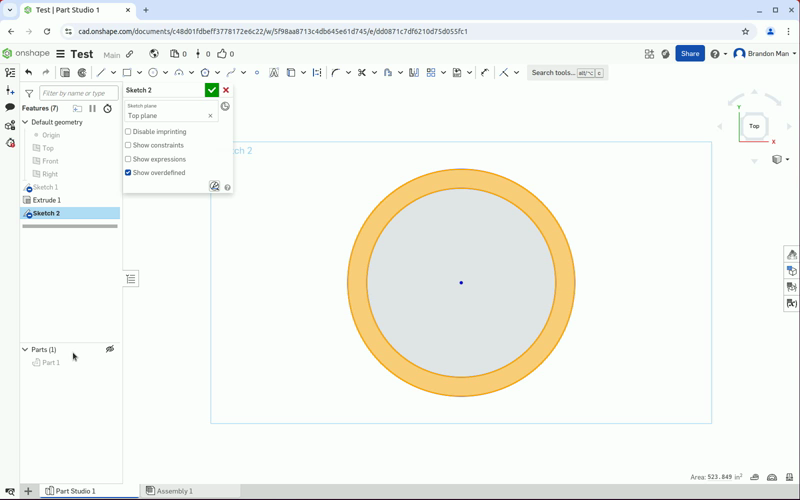
key(shift+e)
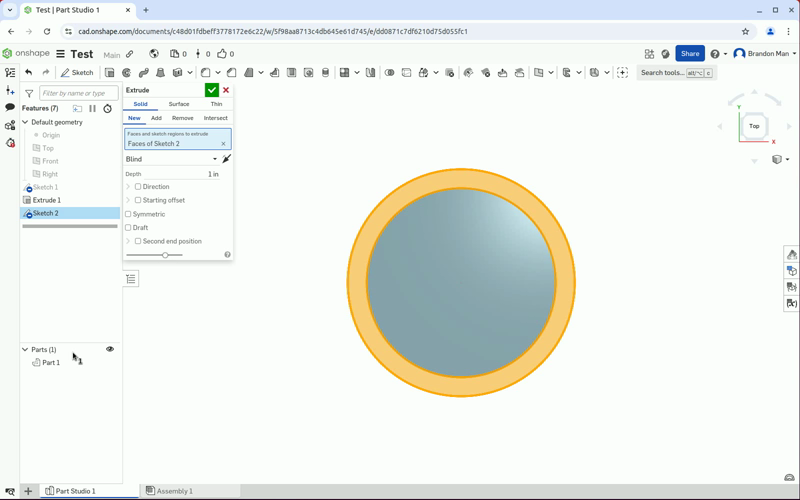
mouse_move(143, 106)
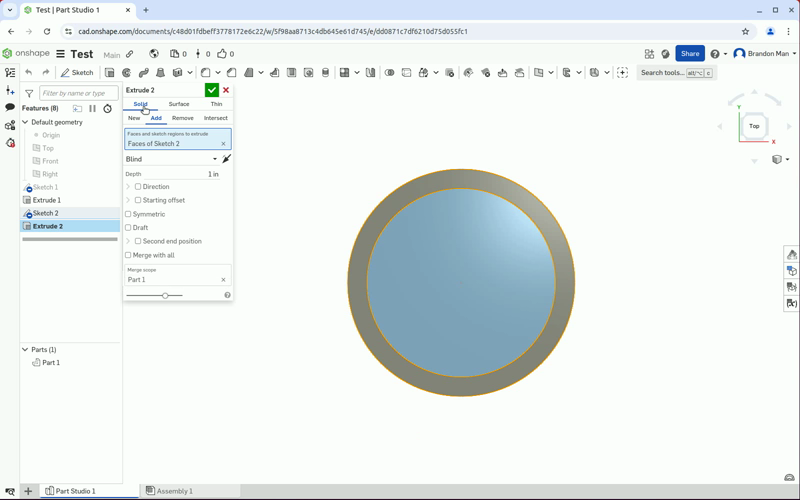
click(143, 106)
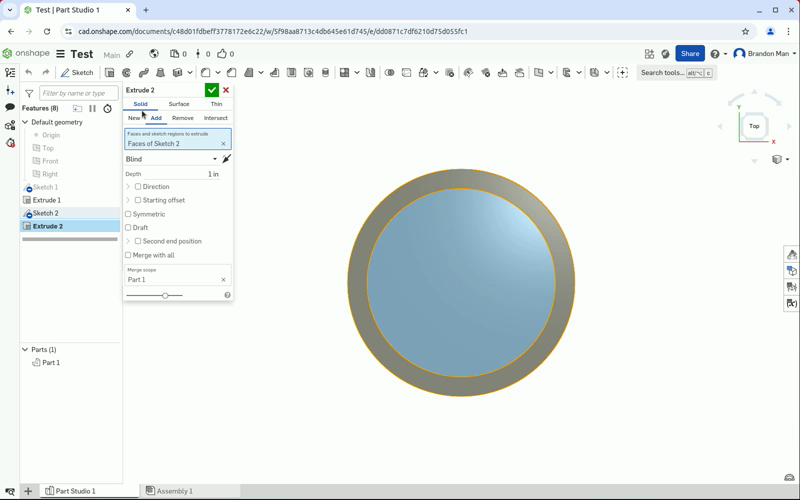
mouse_move(137, 120)
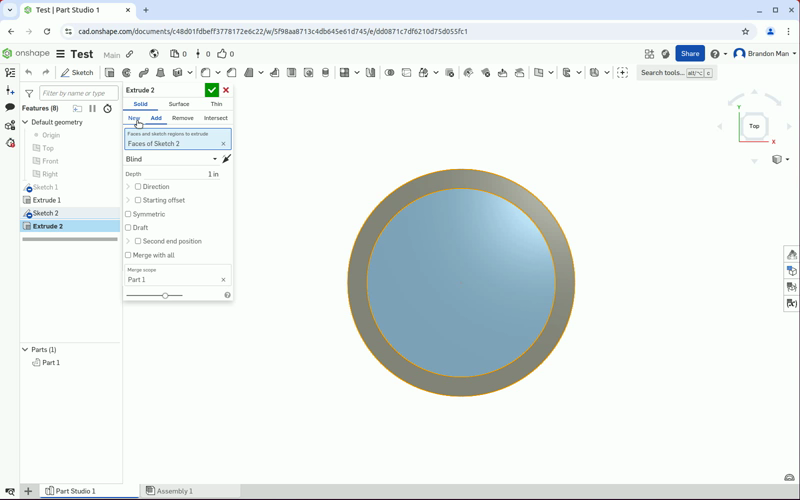
click(137, 120)
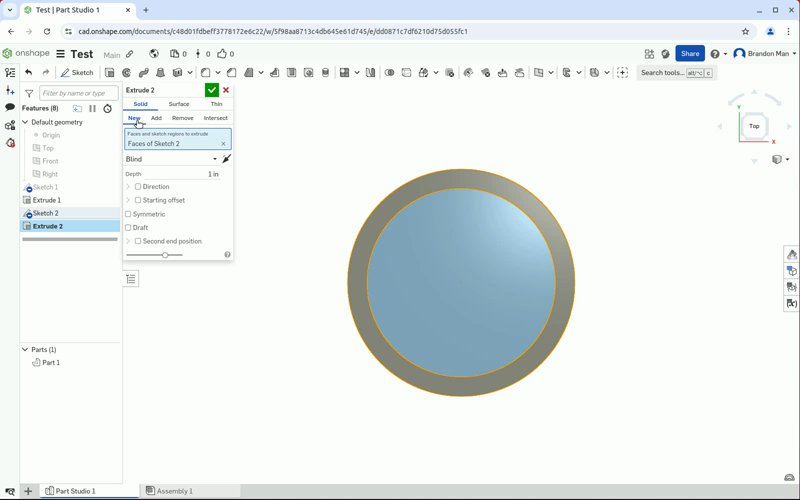
key(tab, 4)
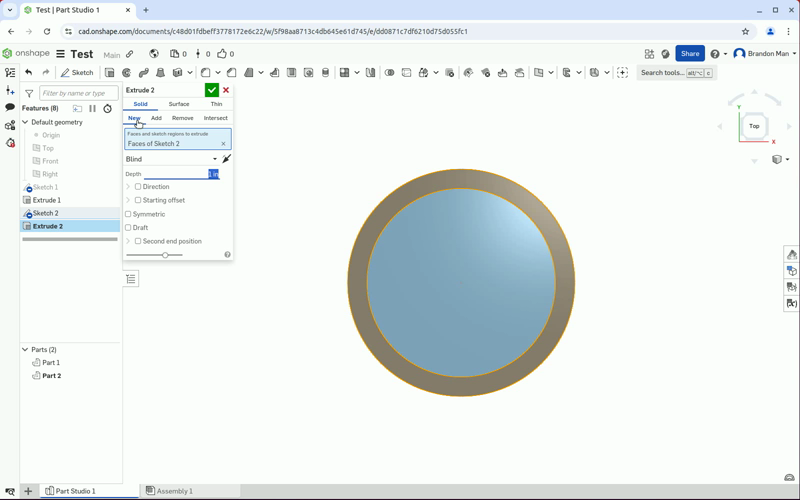
text(2.648)
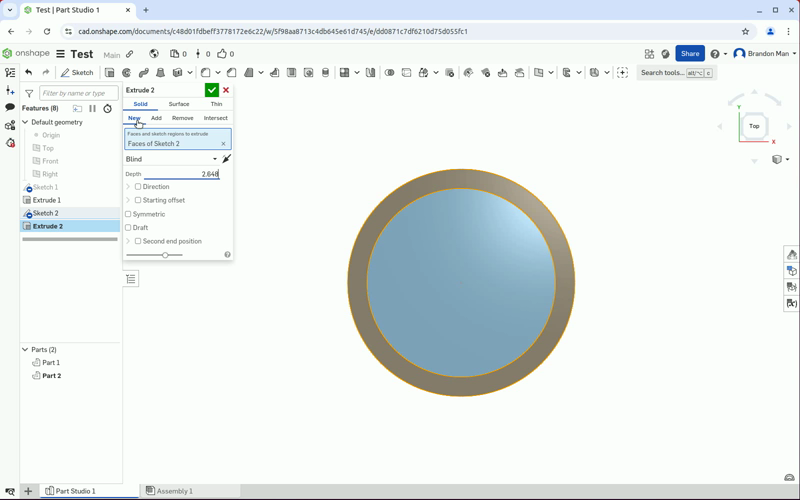
key(enter)
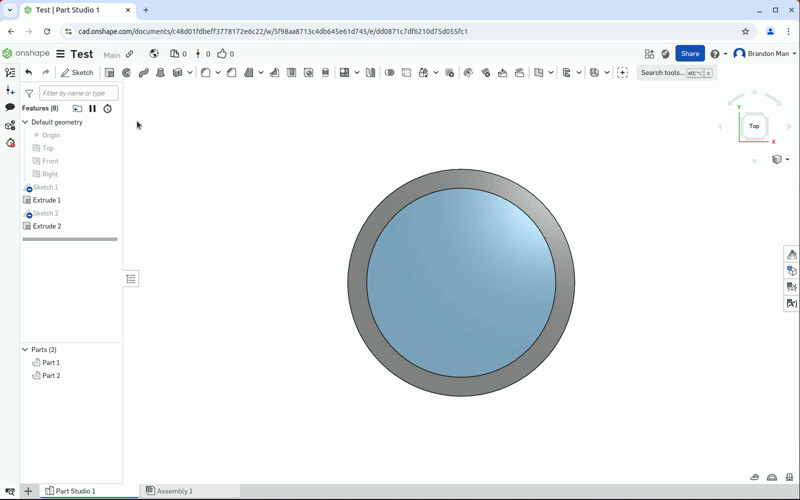
key(shift+h)
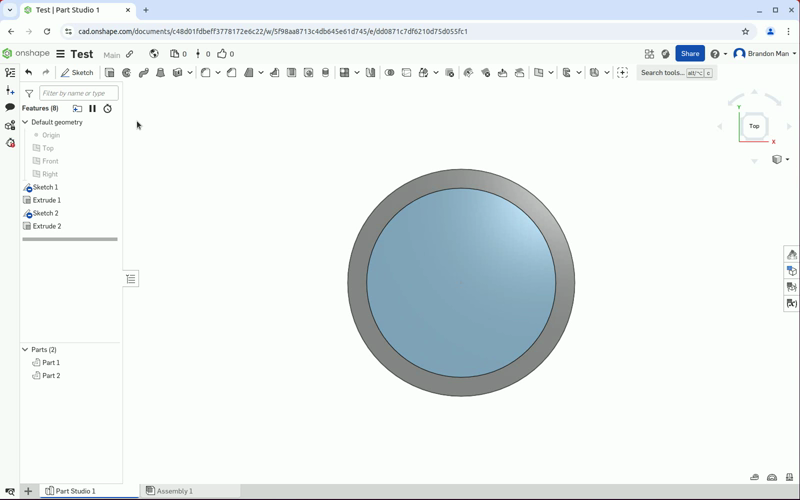
key(shift+h)
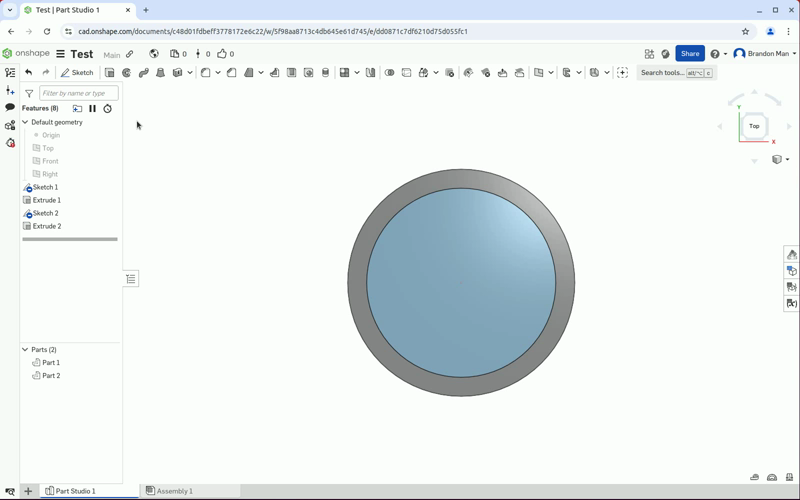
key(shift+7)
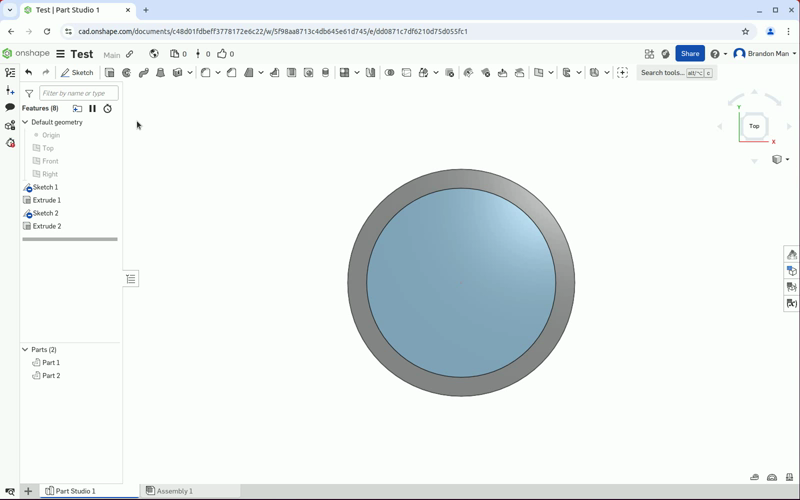
key(up, 3)
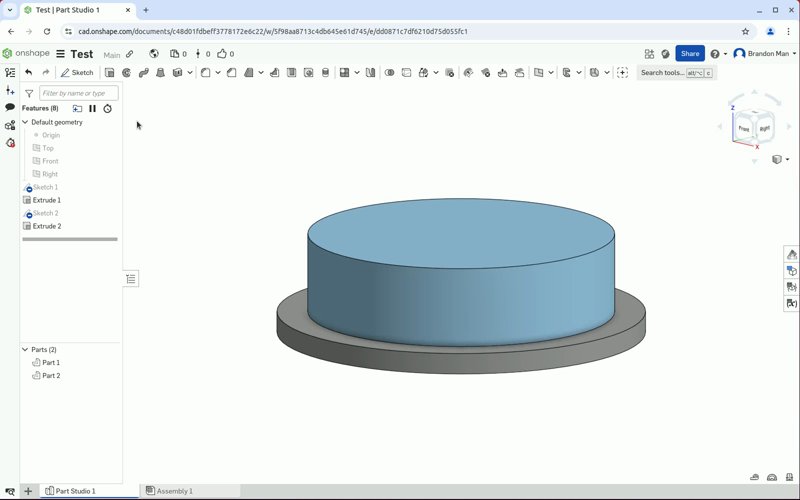
key(left, 3)
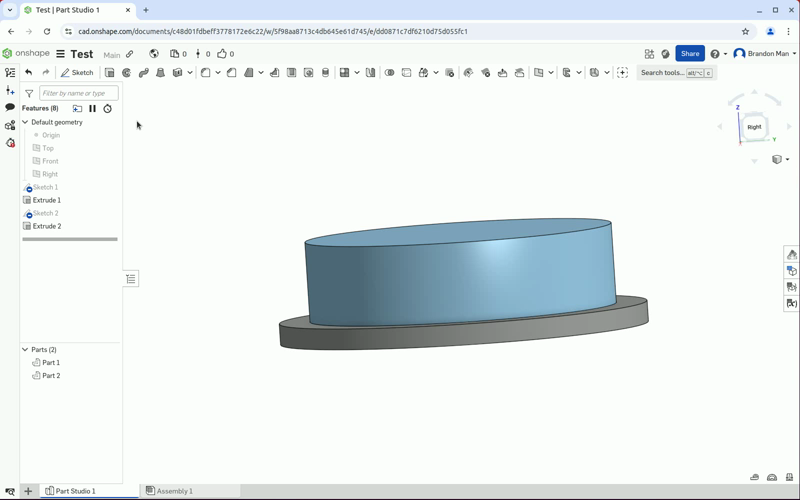
key(right, 3)
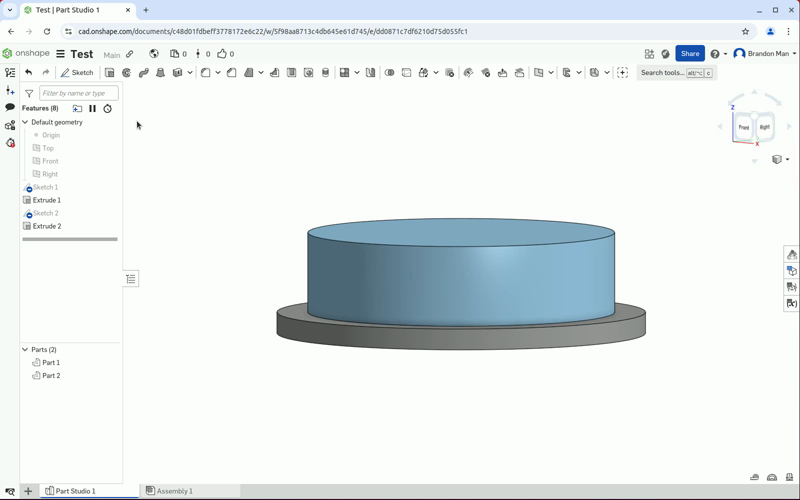
key(down, 3)
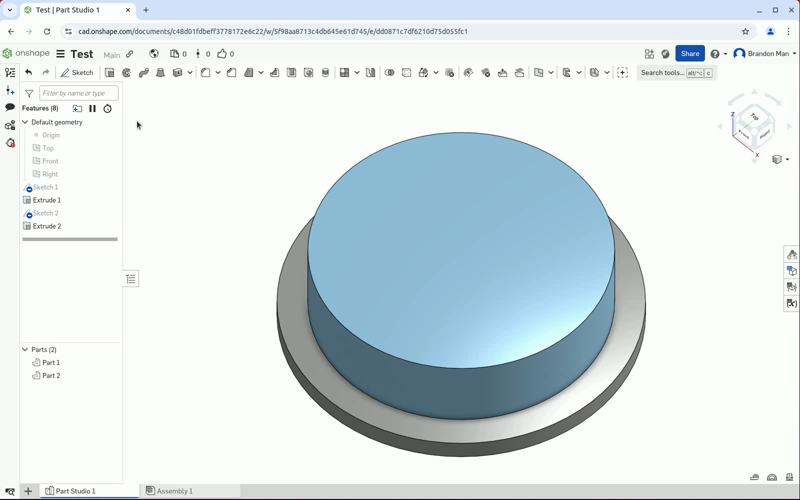
mouse_move(73, 189)
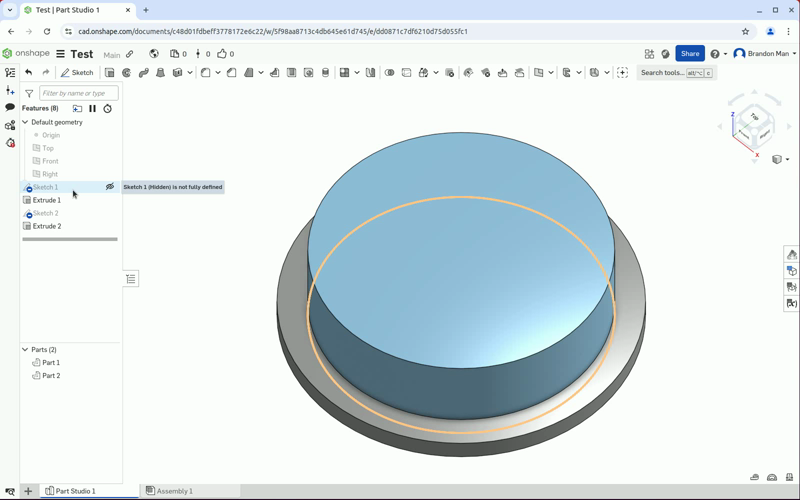
click(73, 189)